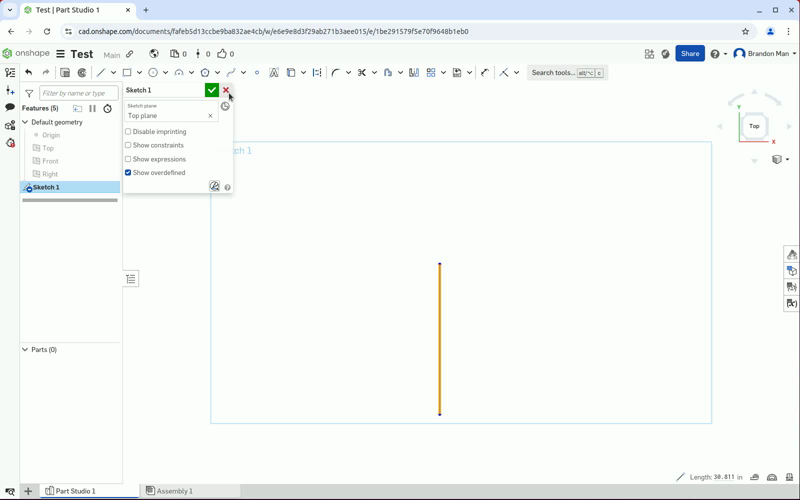
key(shift+h)
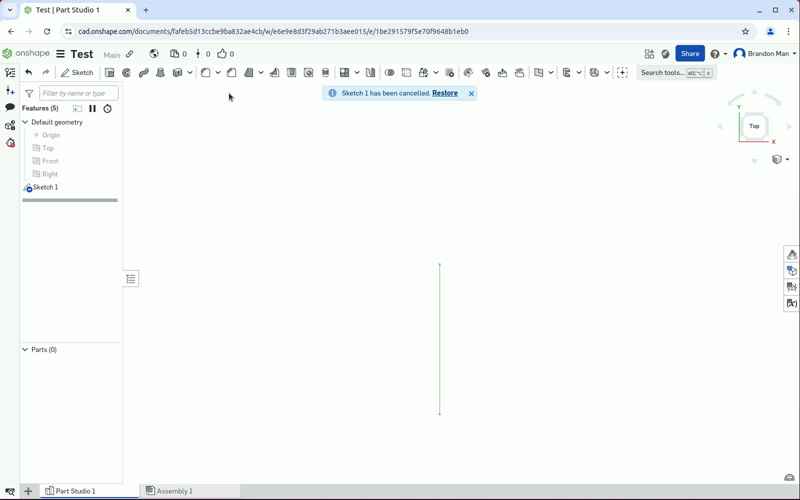
key(shift+s)
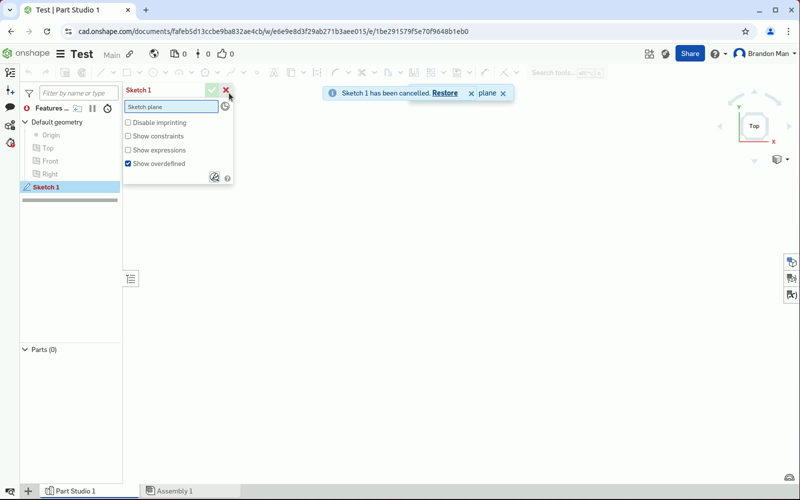
mouse_move(73, 150)
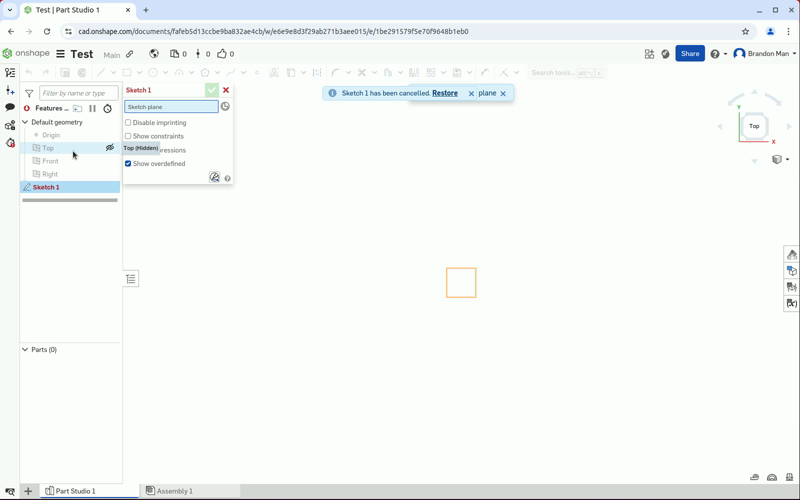
click(73, 150)
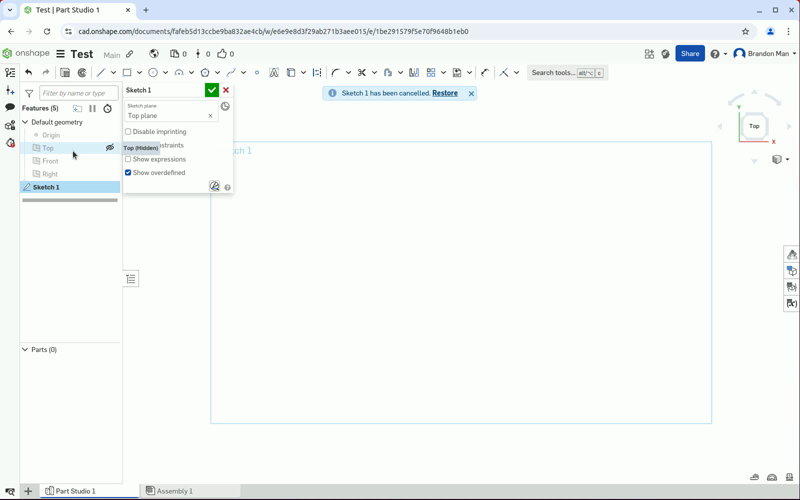
mouse_move(73, 352)
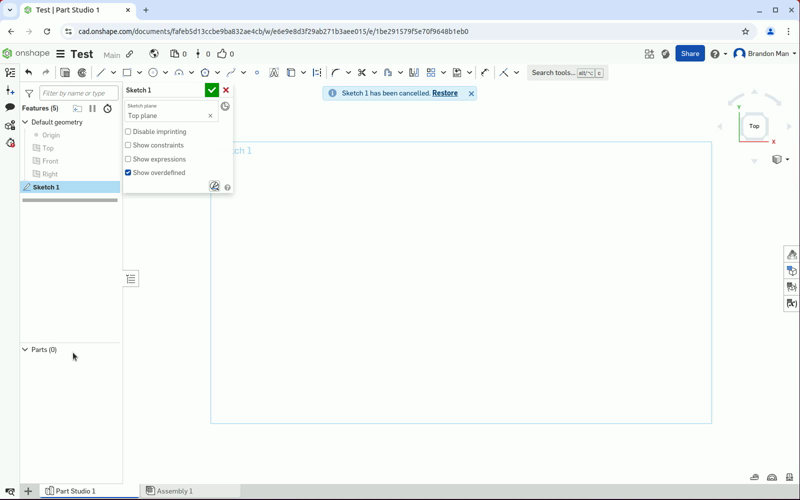
key(y)
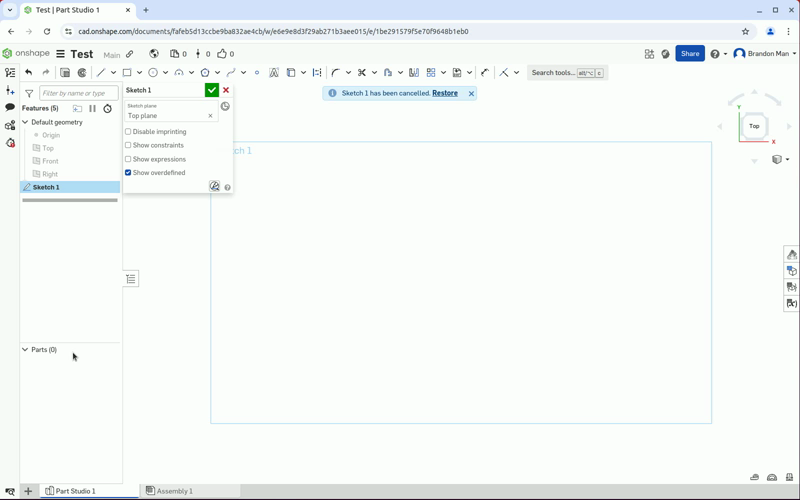
key(c)
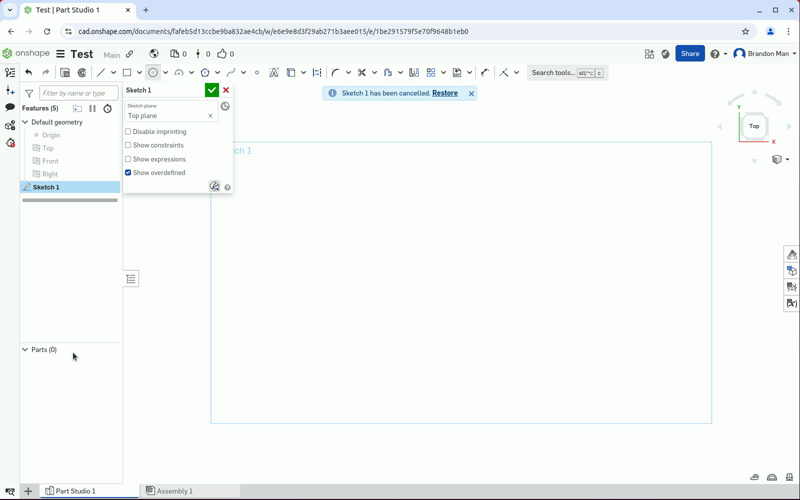
key_down(shift)
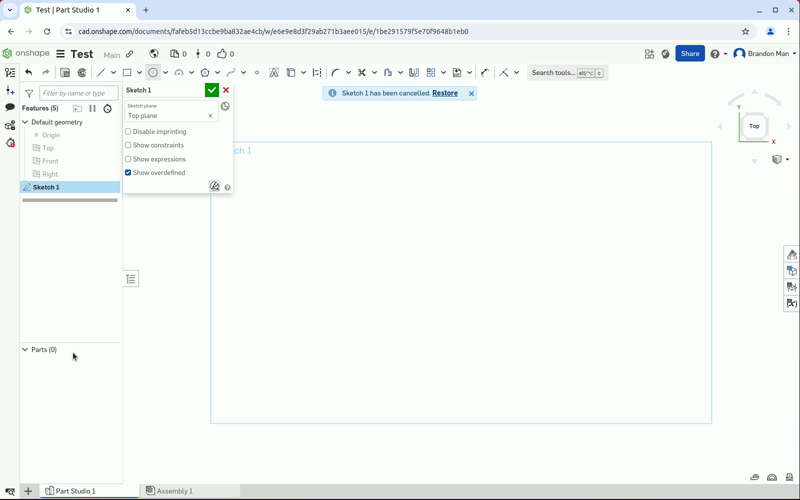
mouse_move(461, 282)
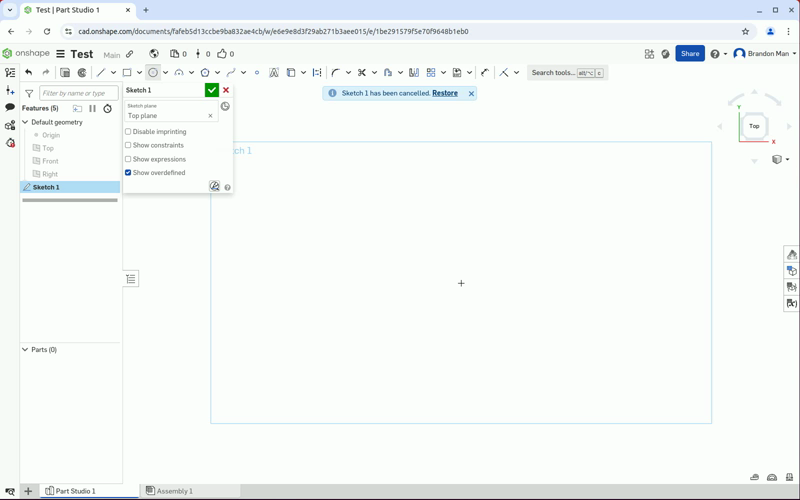
click(461, 282)
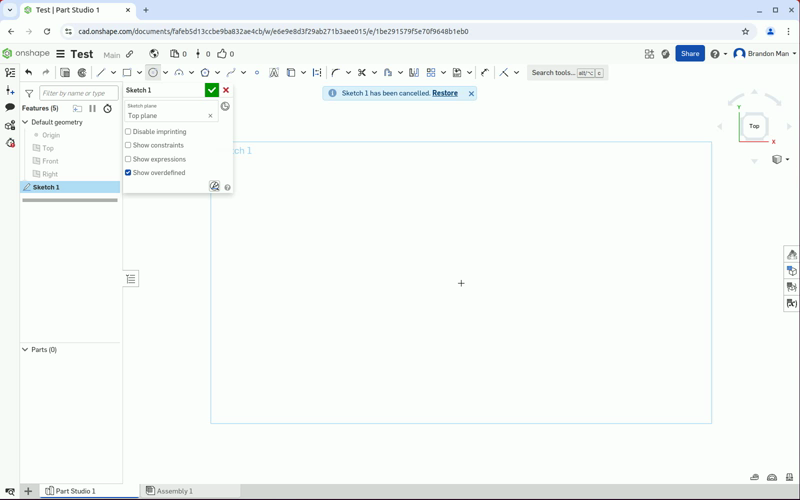
key_up(shift)
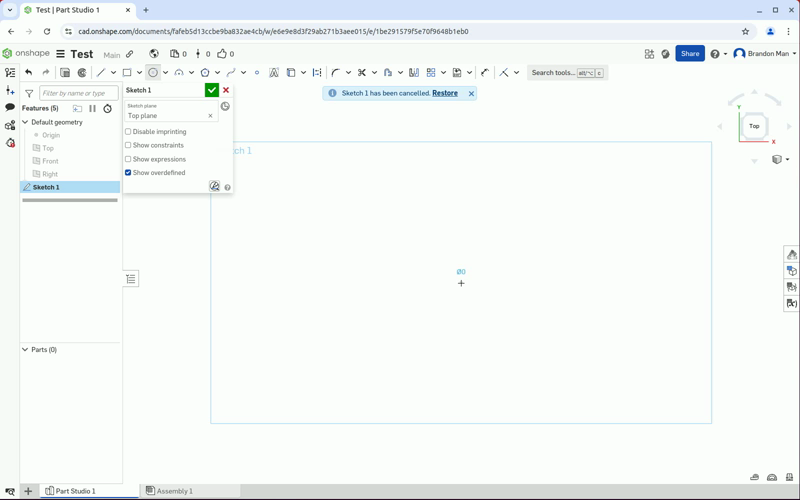
mouse_move(574, 282)
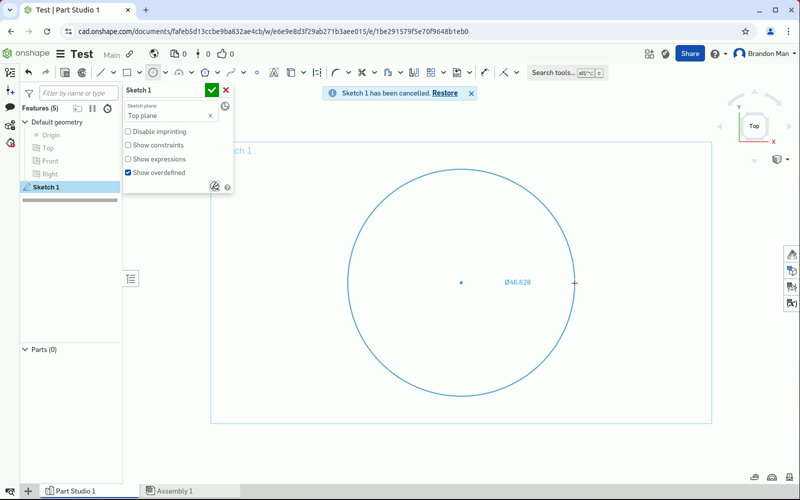
click(574, 282)
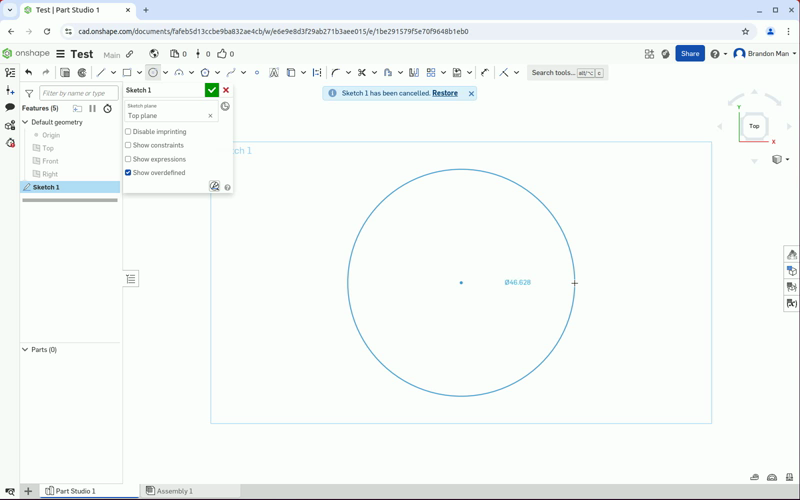
key(esc)
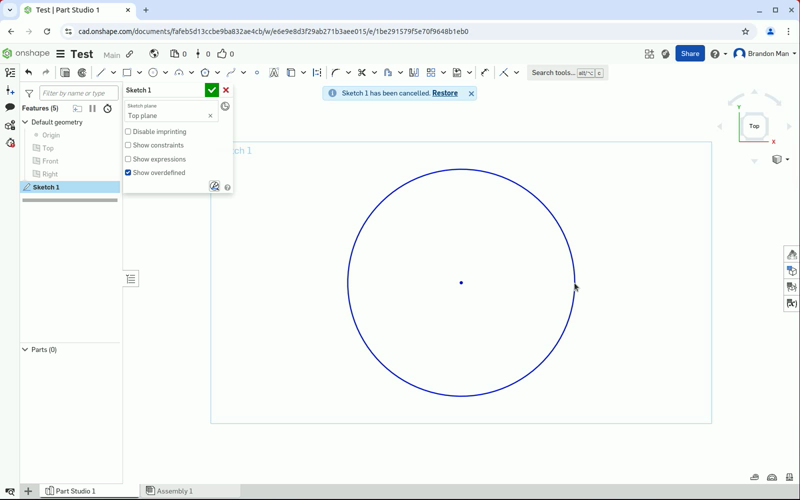
mouse_move(380, 302)
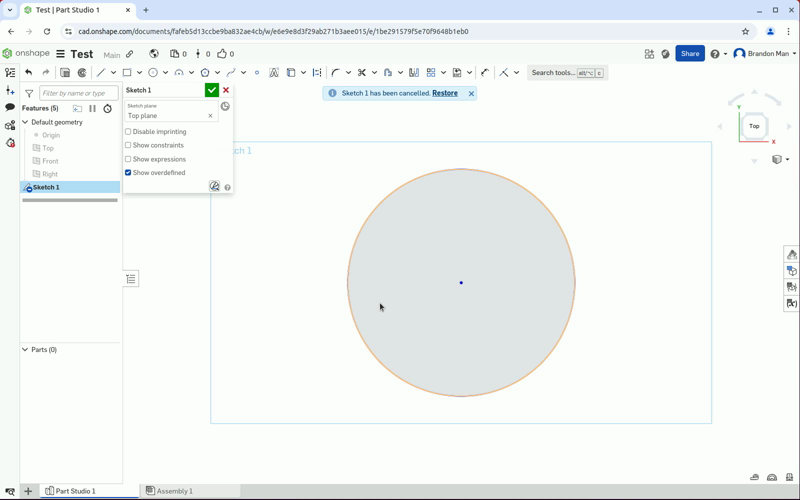
click(380, 302)
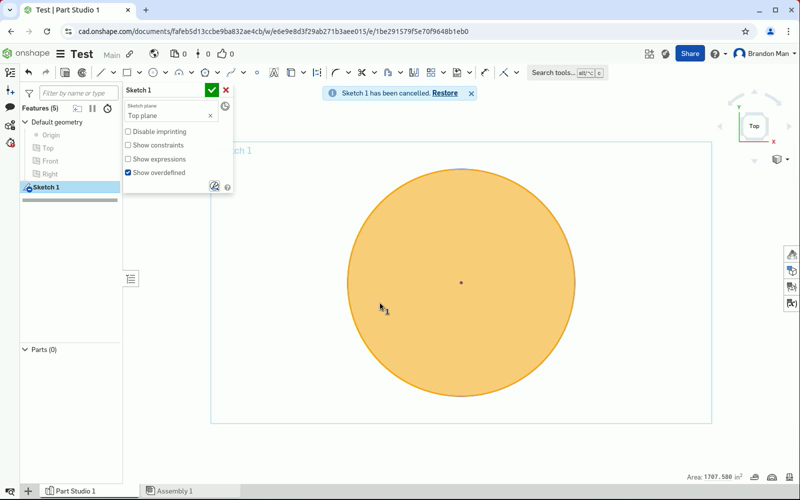
mouse_move(73, 352)
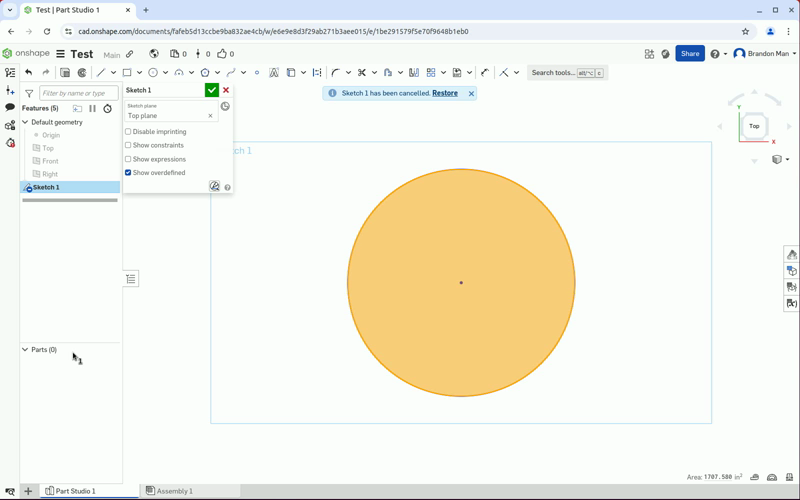
key(shift+y)
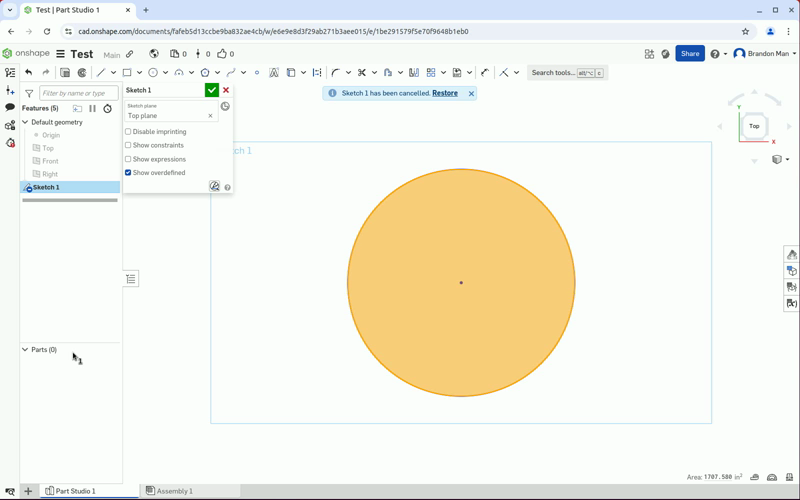
key(shift+e)
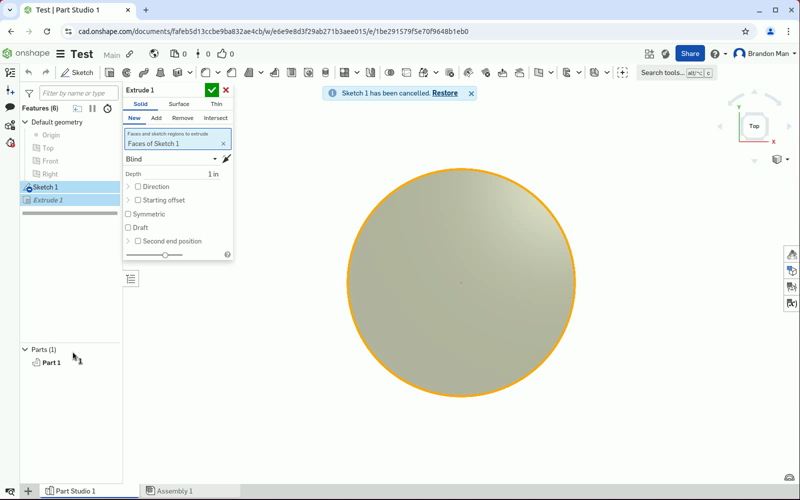
mouse_move(143, 106)
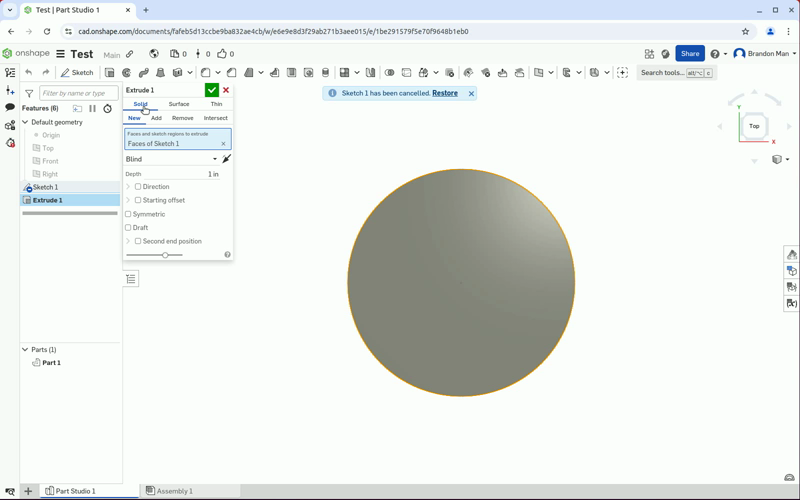
click(143, 106)
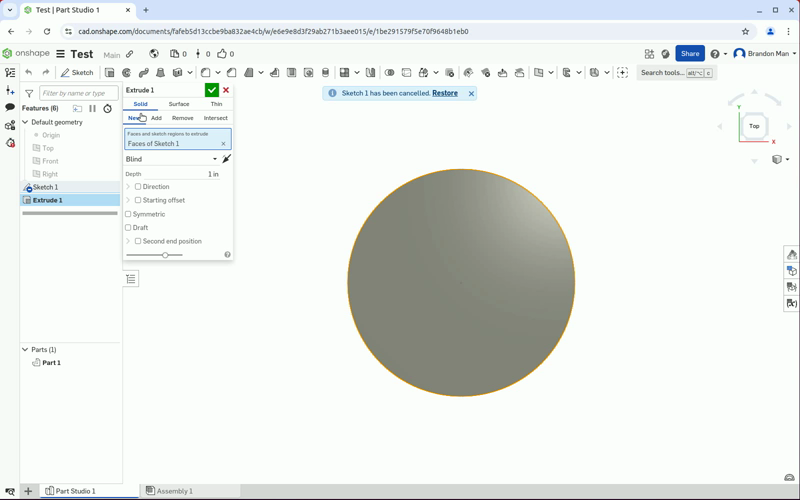
mouse_move(137, 120)
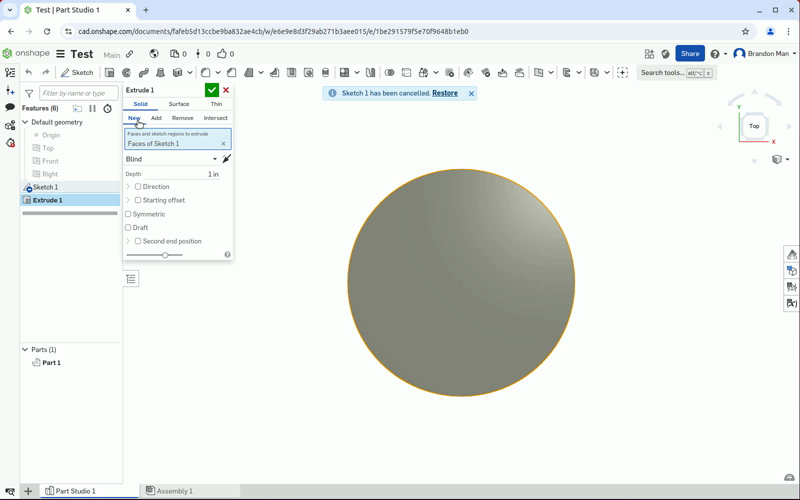
click(137, 120)
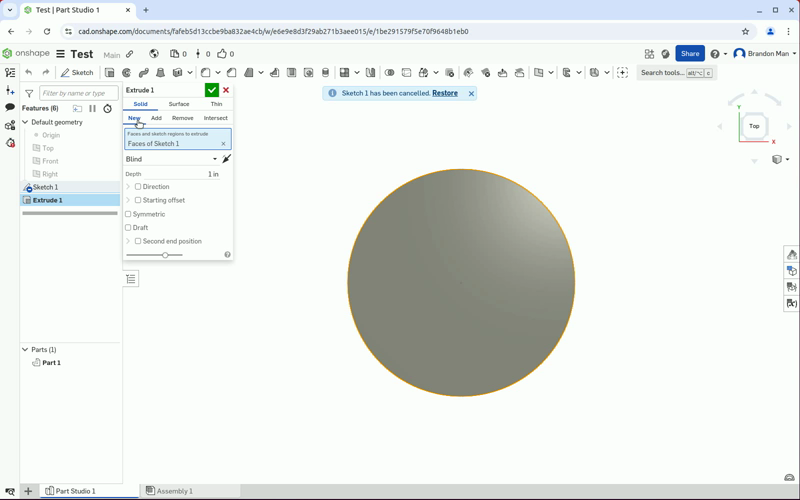
key(tab, 4)
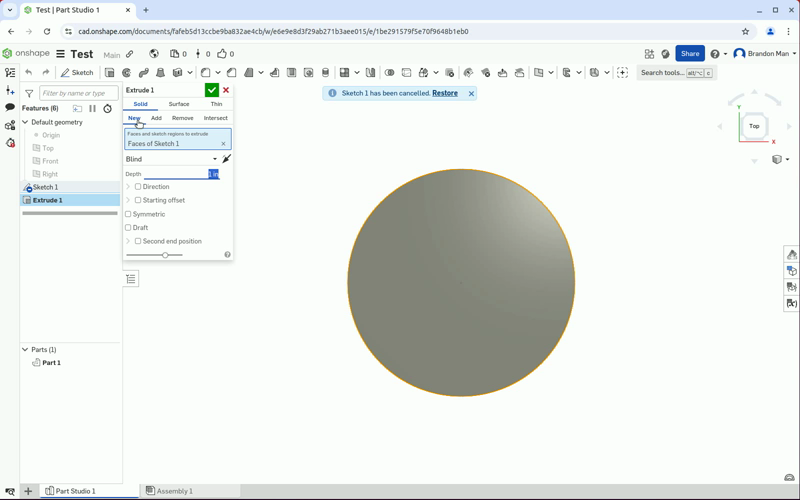
text(1.444)
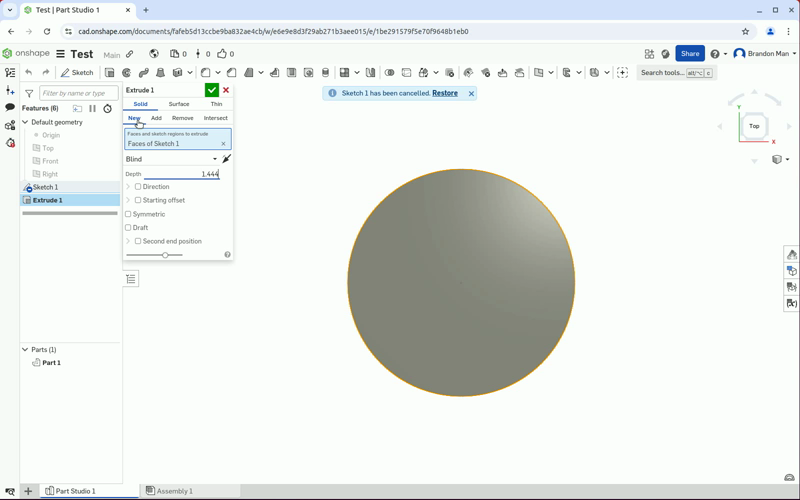
key(enter)
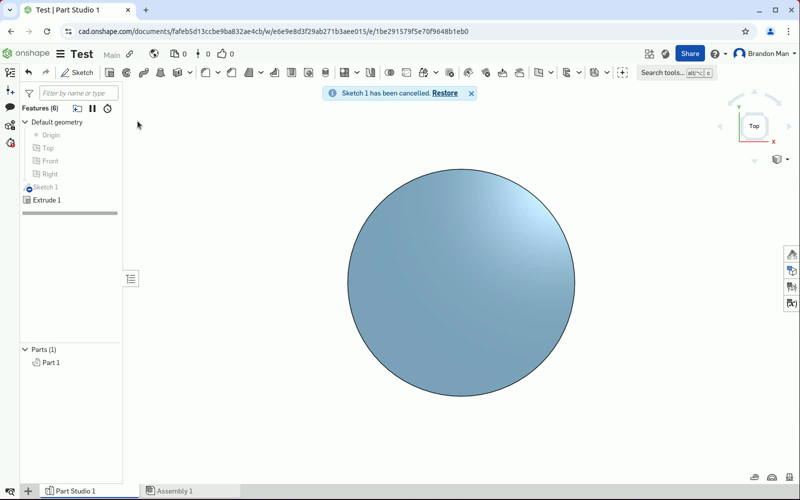
key(shift+h)
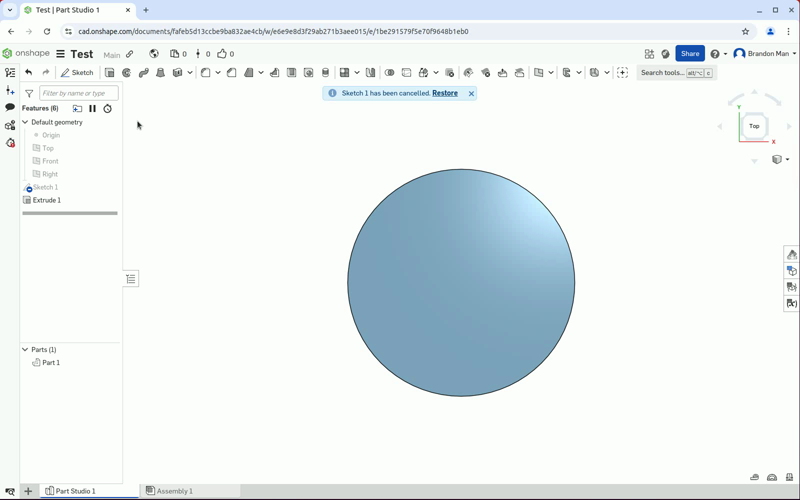
key(shift+h)
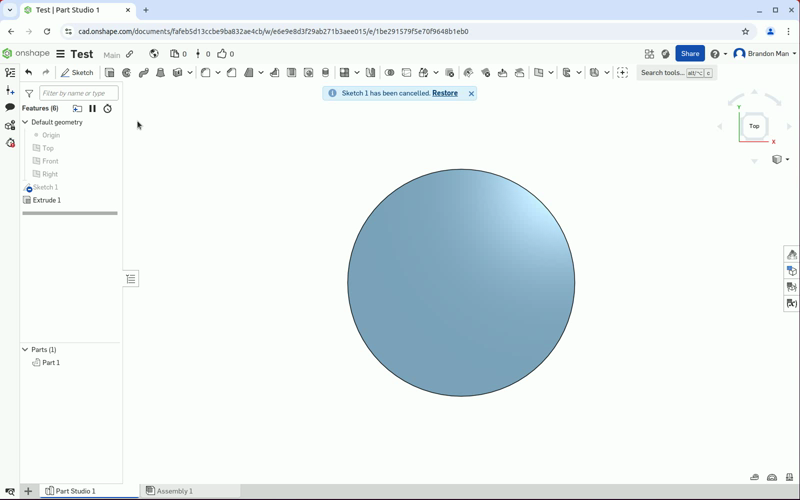
mouse_move(73, 189)
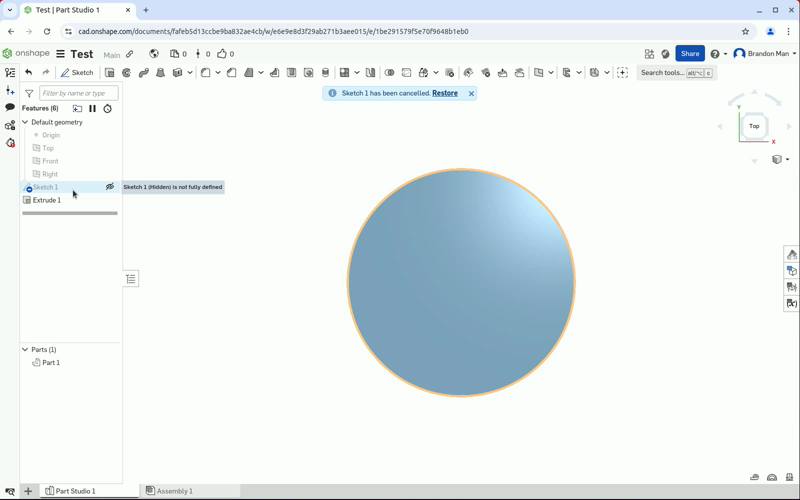
click(73, 189)
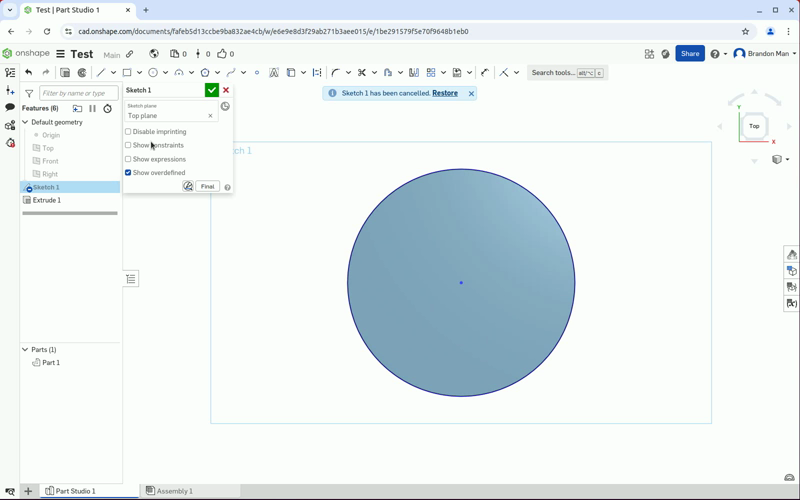
mouse_move(229, 92)
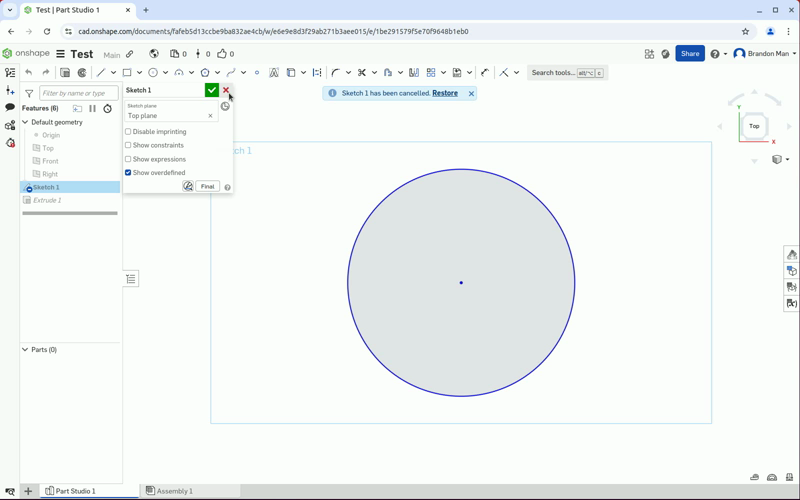
click(229, 92)
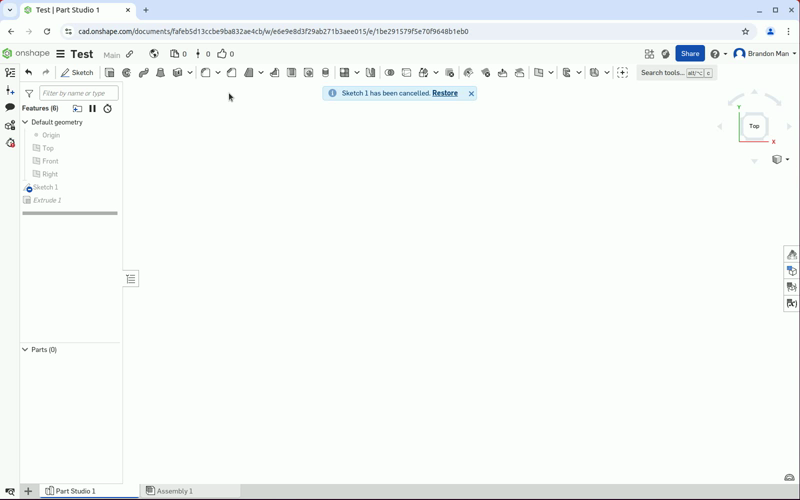
mouse_move(541, 75)
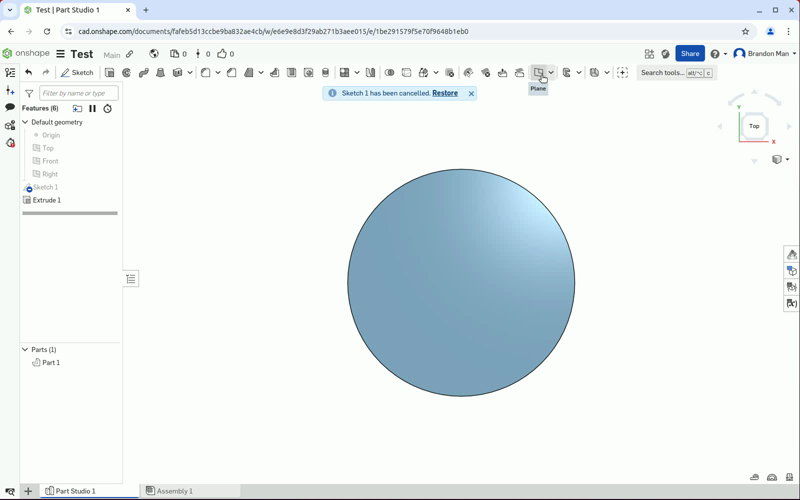
click(541, 75)
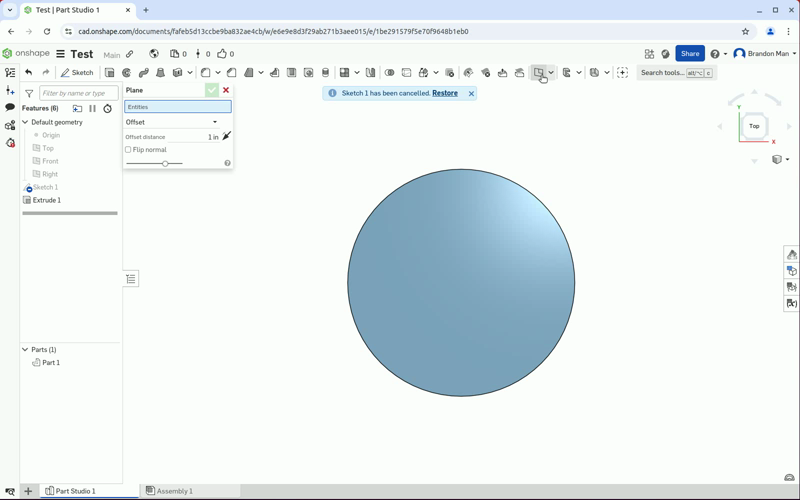
mouse_move(73, 150)
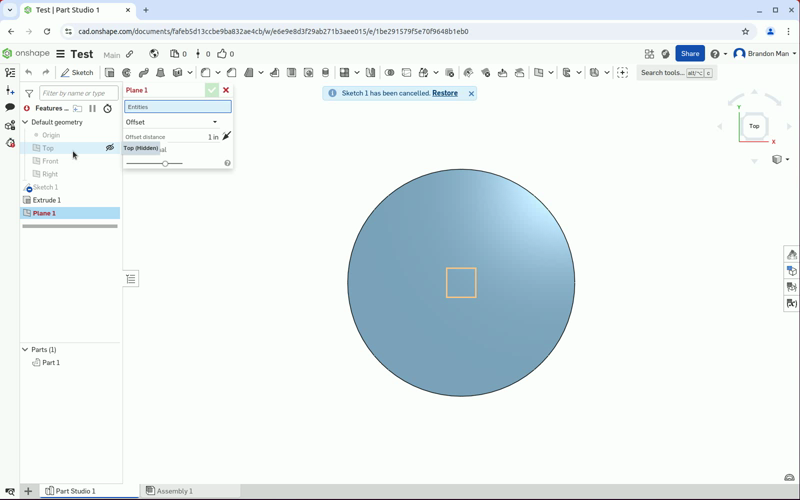
click(73, 150)
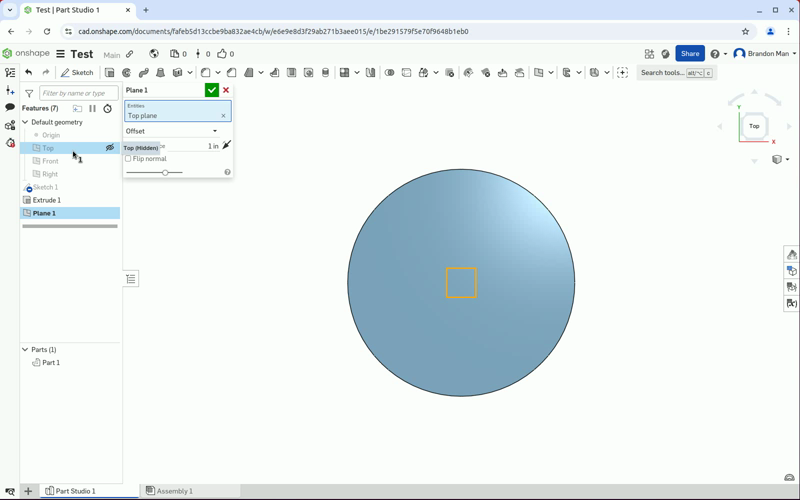
key(tab, 2)
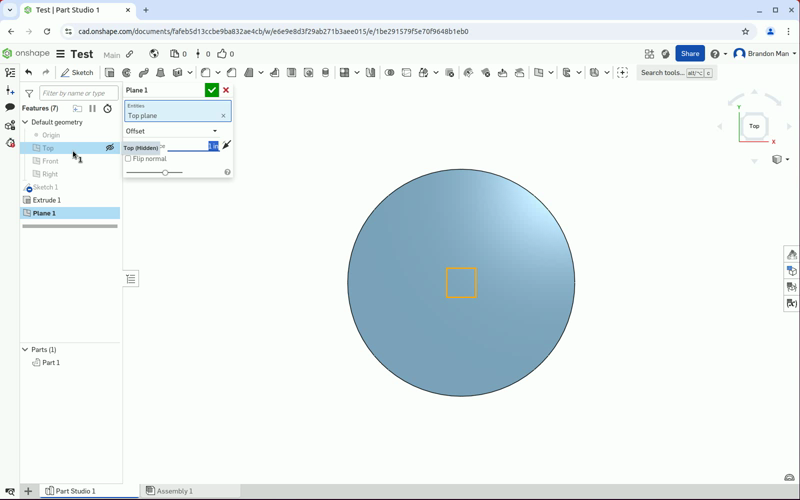
text(1.448)
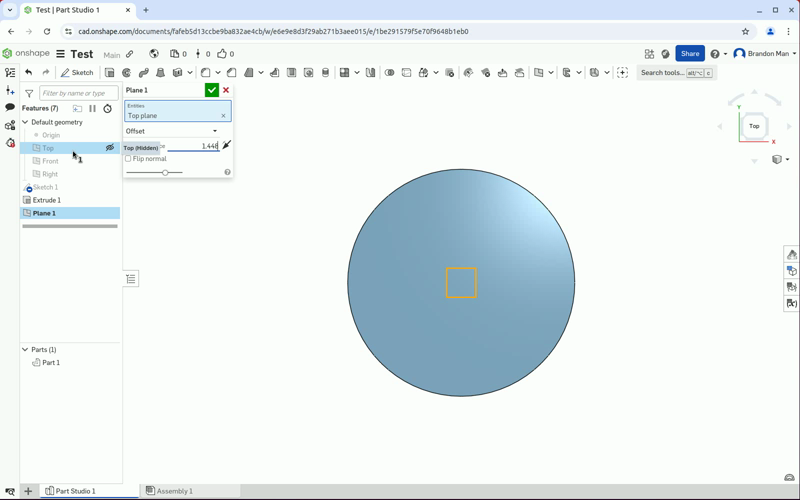
key(enter, 2)
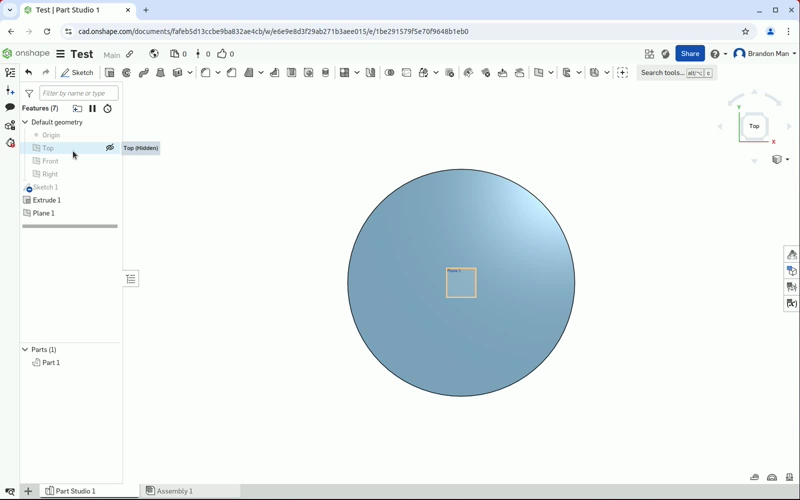
key(shift+s)
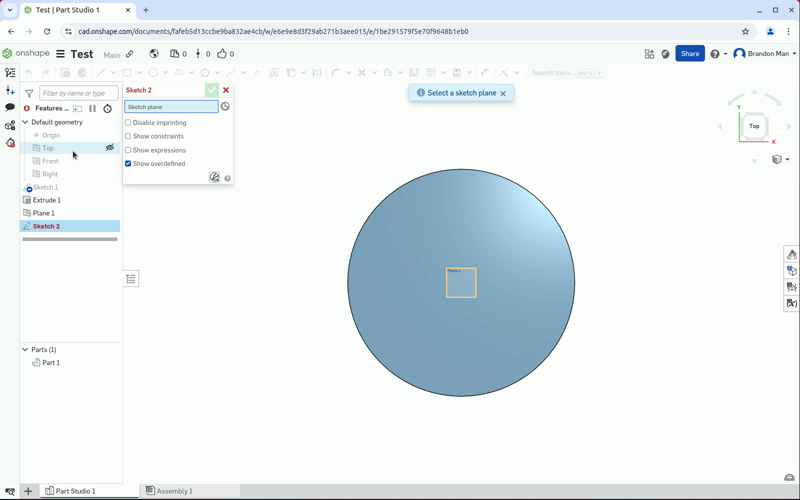
mouse_move(73, 215)
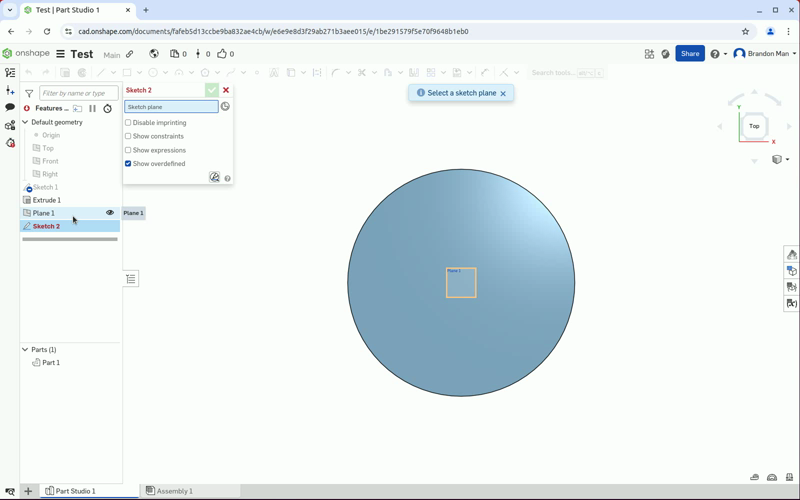
click(73, 215)
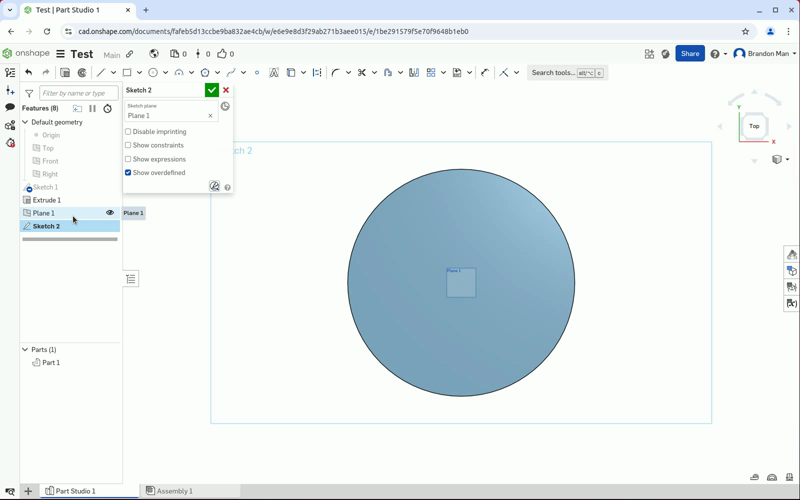
mouse_move(73, 352)
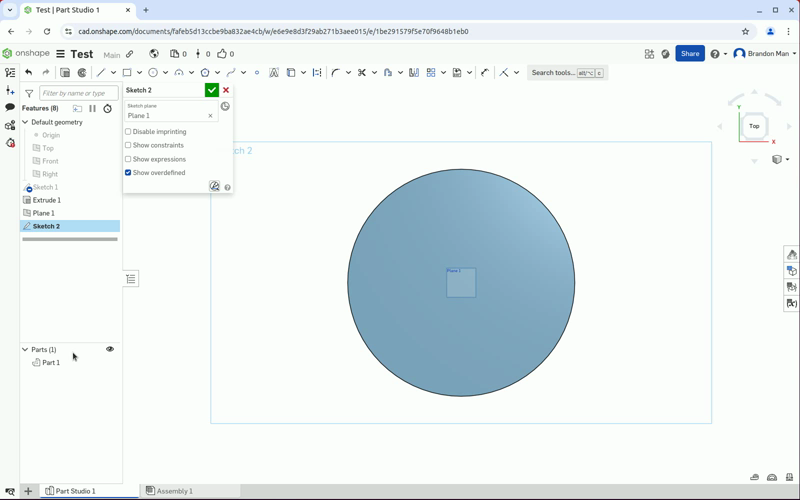
key(y)
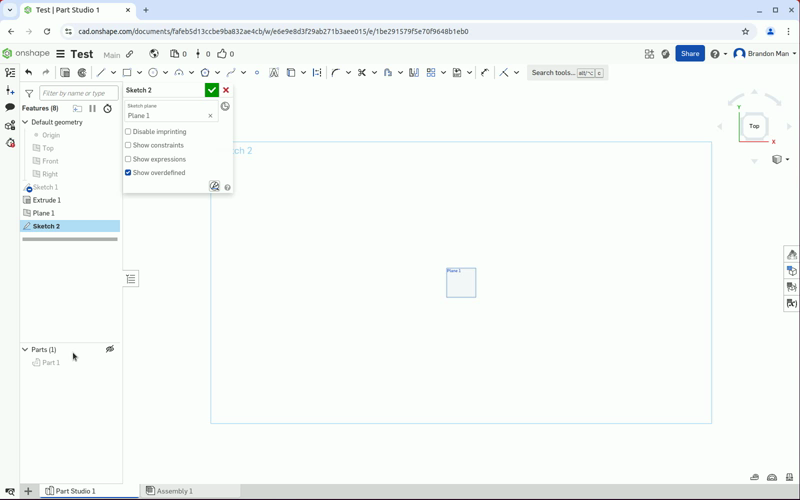
key(c)
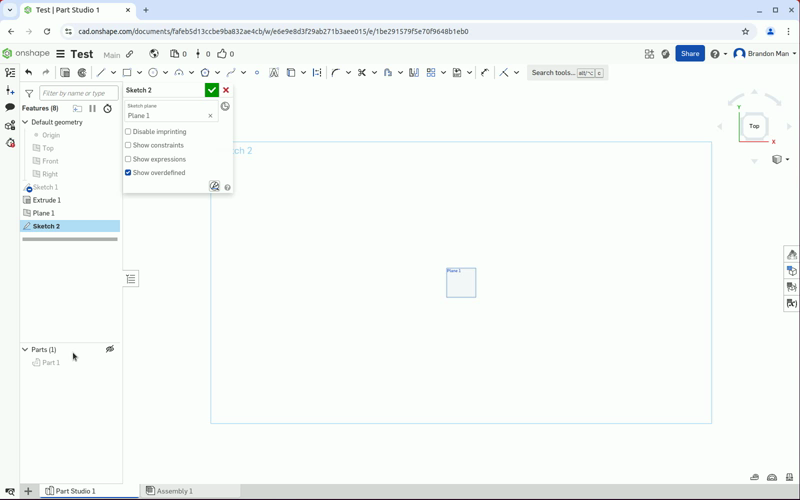
key_down(shift)
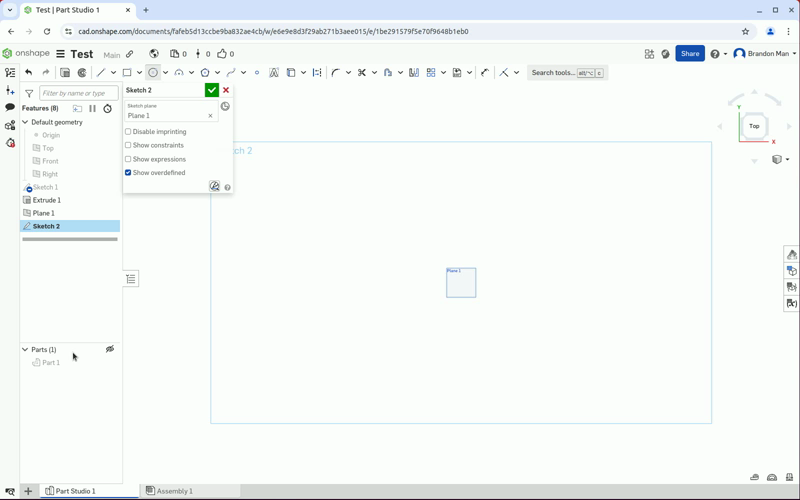
mouse_move(461, 282)
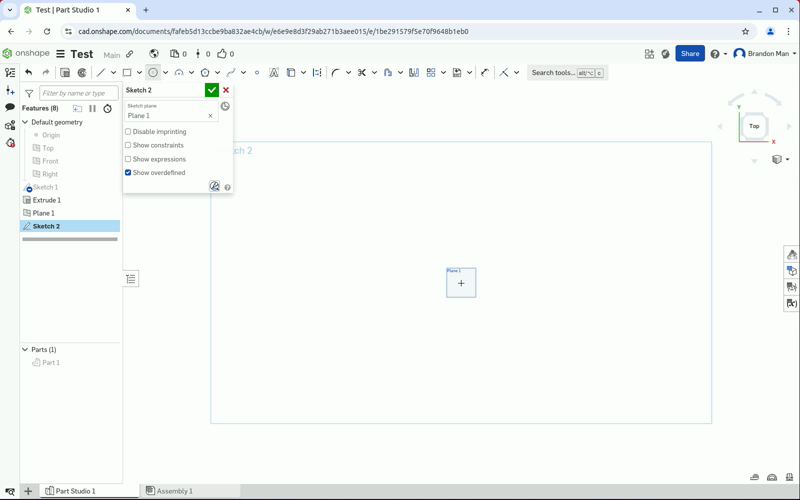
click(461, 282)
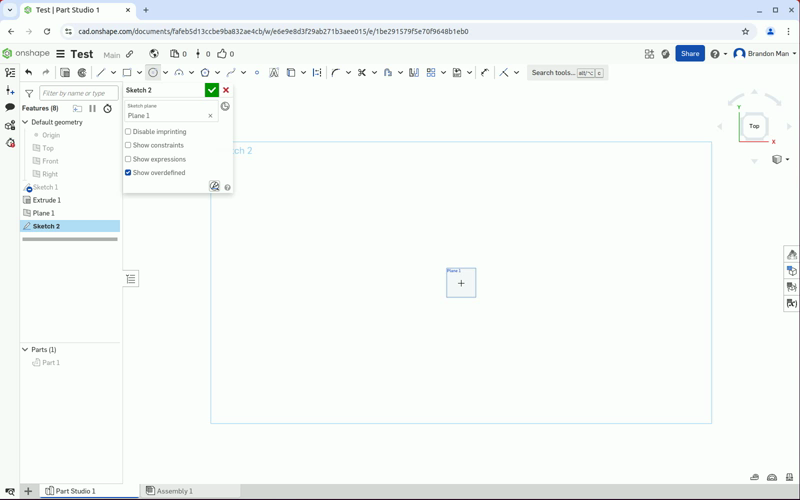
key_up(shift)
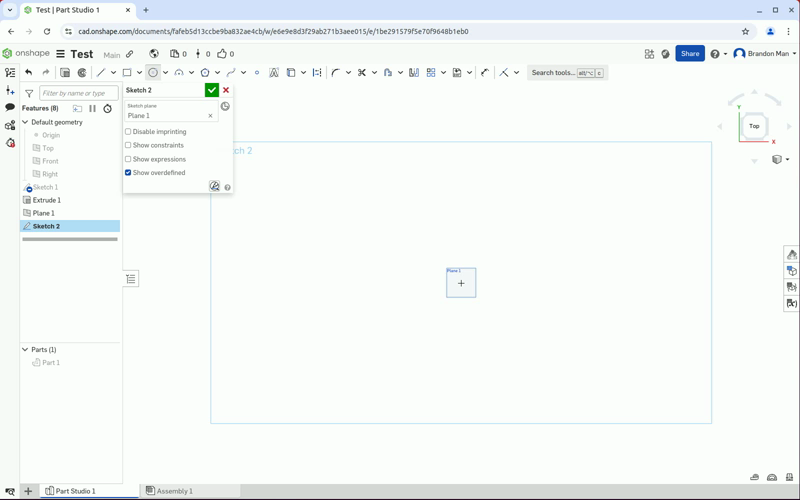
mouse_move(474, 282)
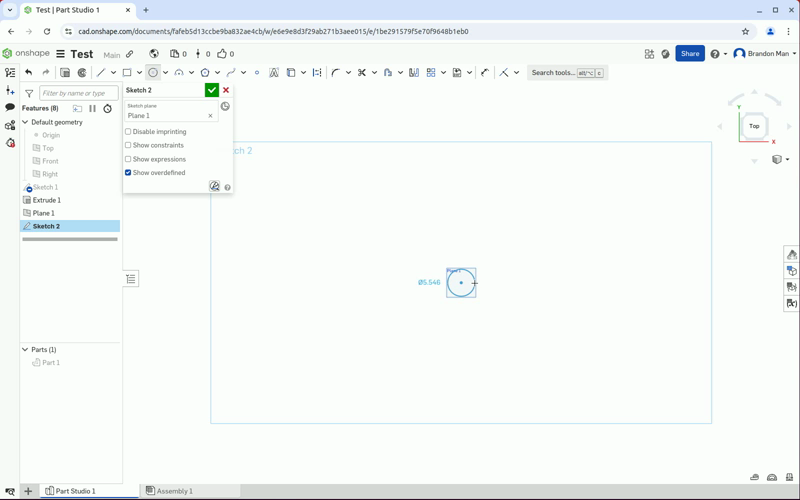
click(474, 282)
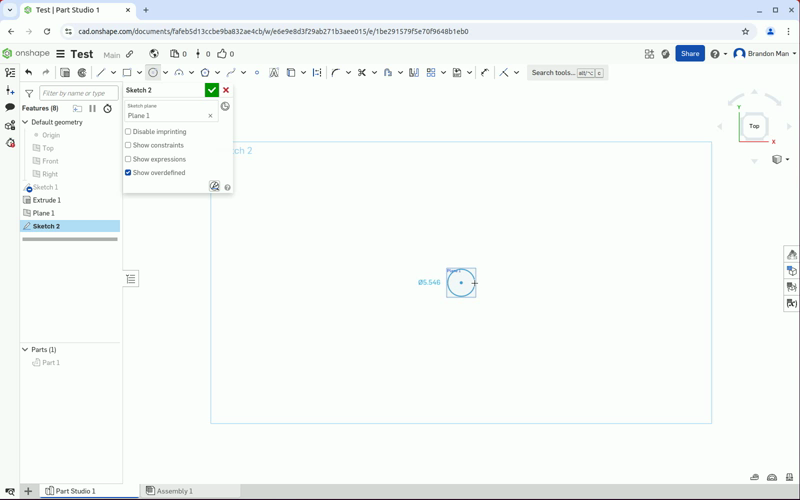
key(esc)
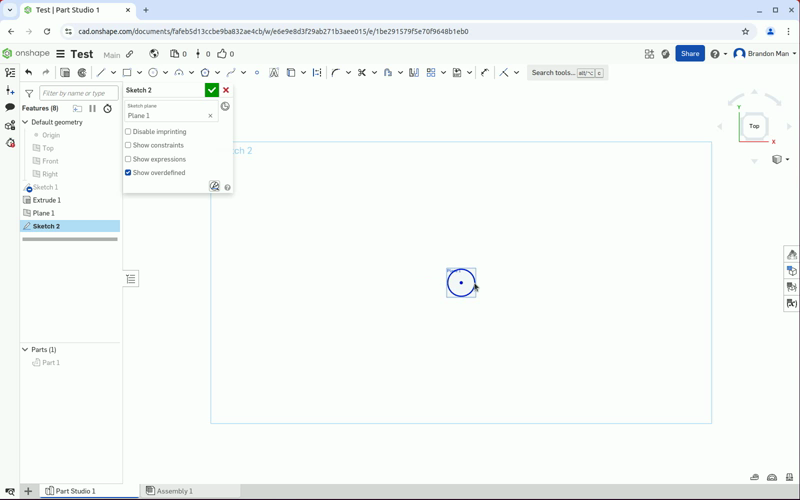
mouse_move(456, 284)
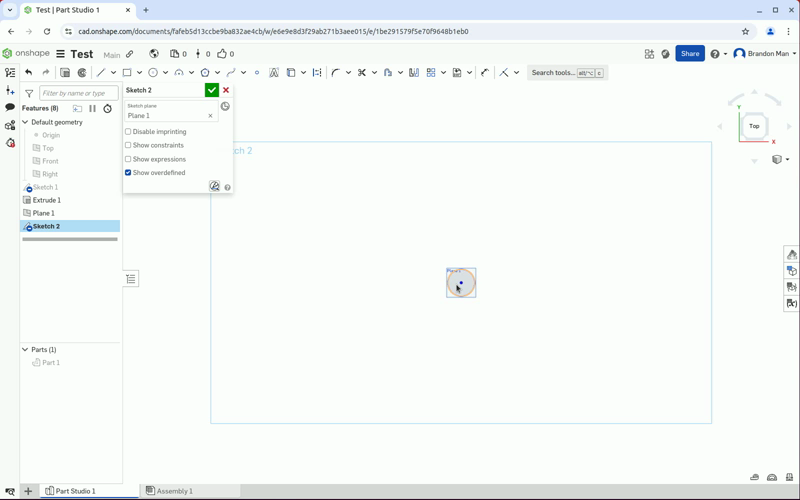
scroll(6)
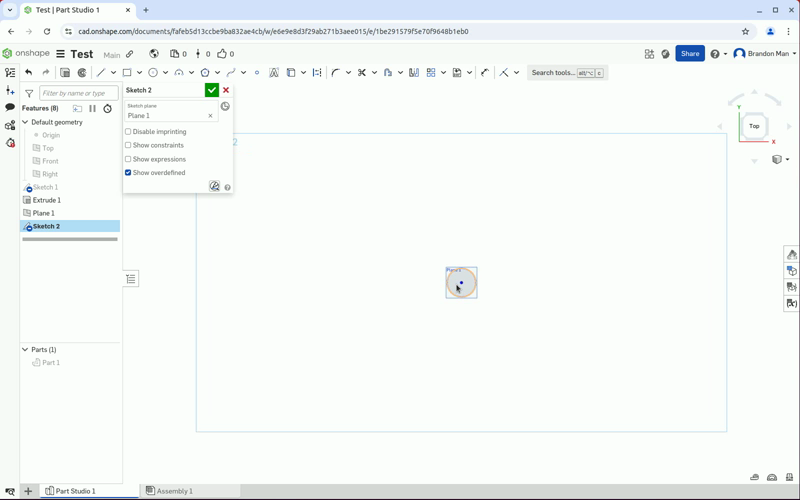
scroll(6)
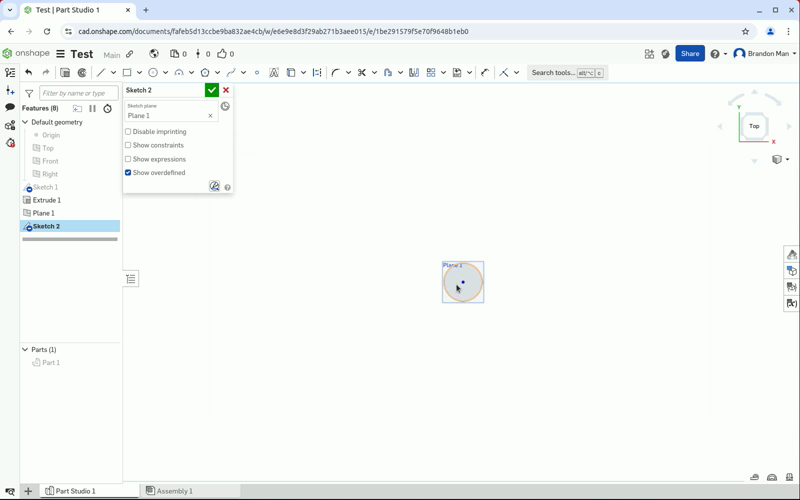
scroll(6)
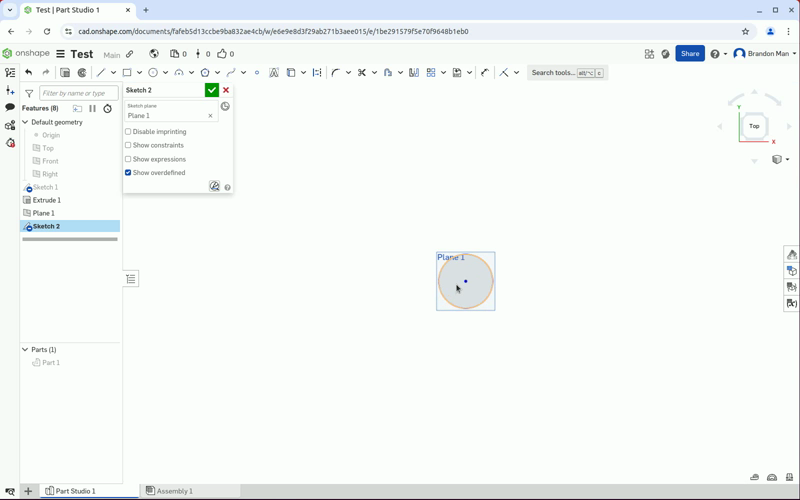
scroll(6)
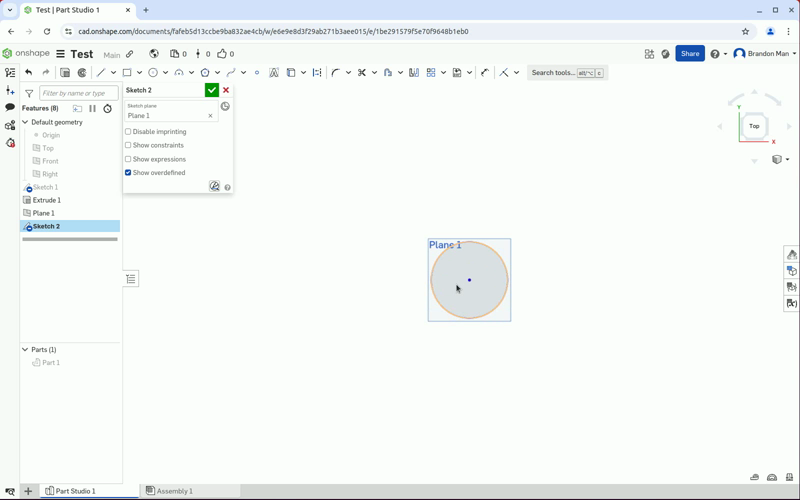
scroll(6)
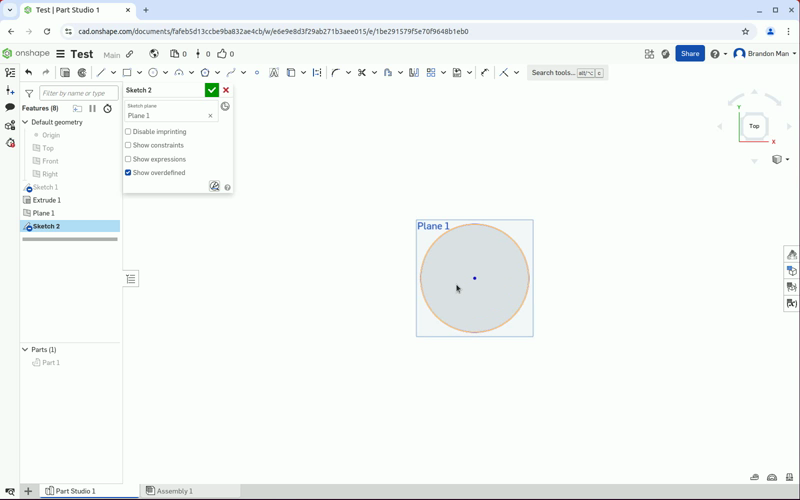
scroll(6)
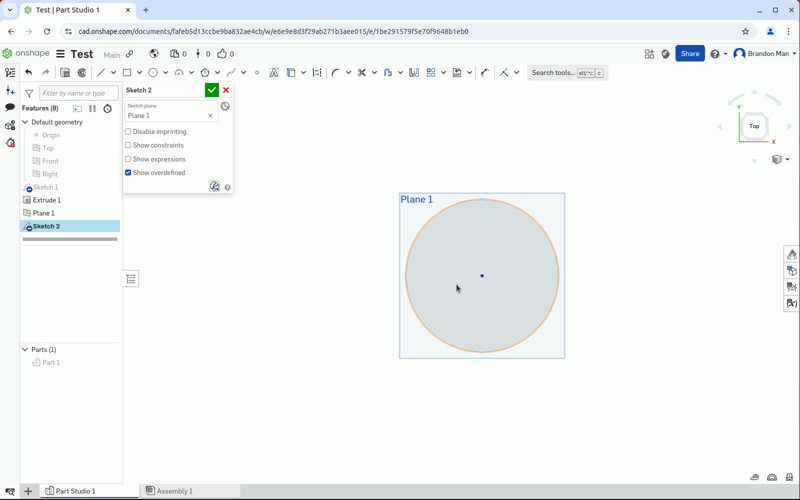
scroll(6)
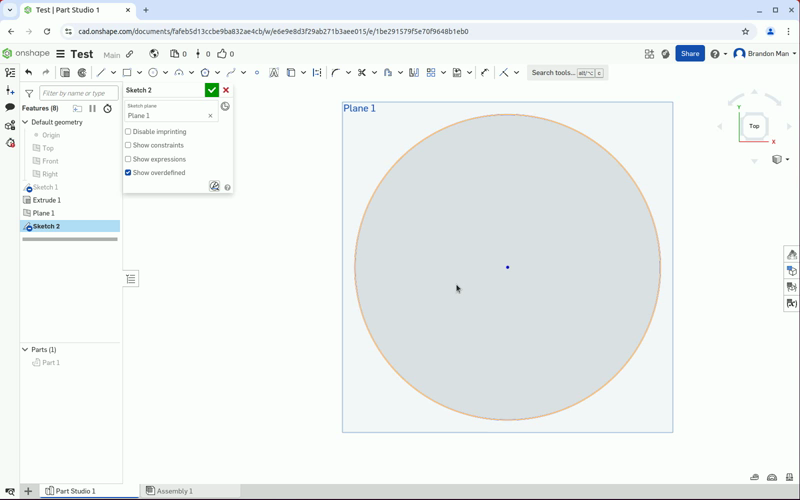
click(456, 284)
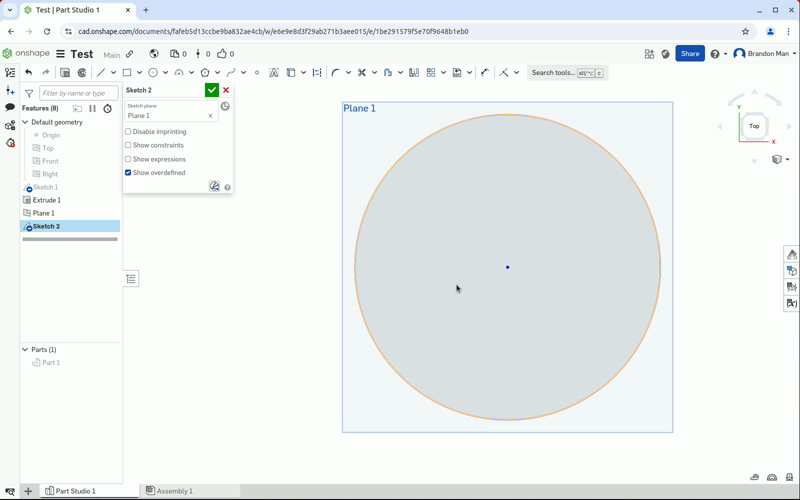
scroll(-6)
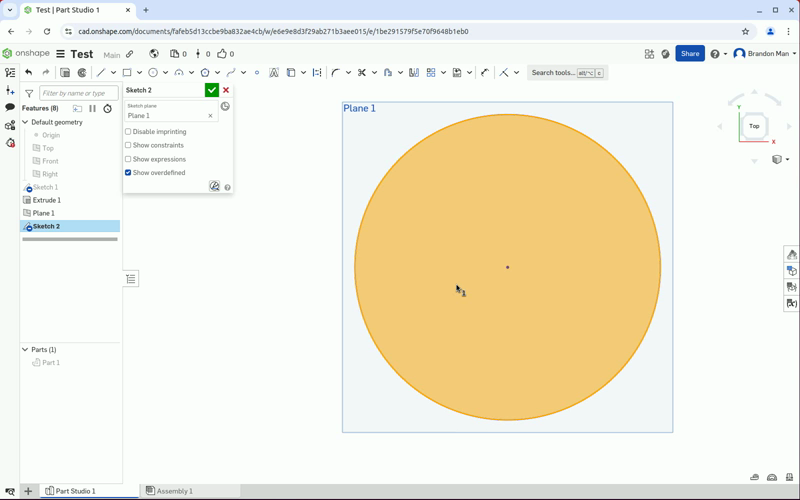
scroll(-6)
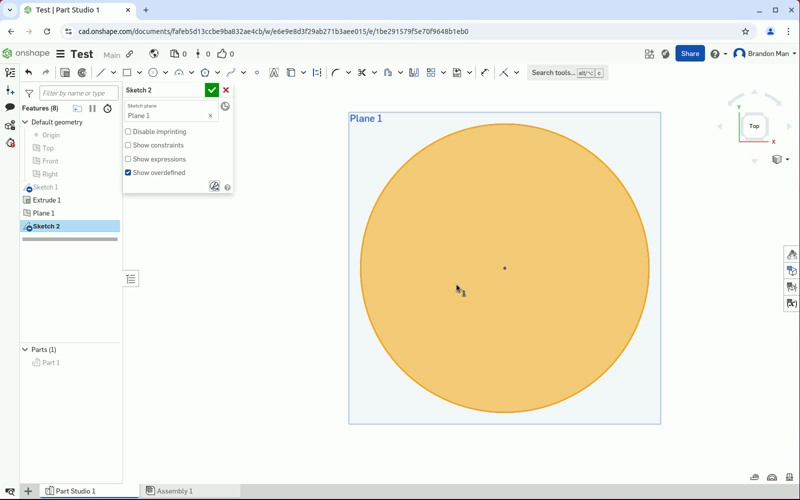
scroll(-6)
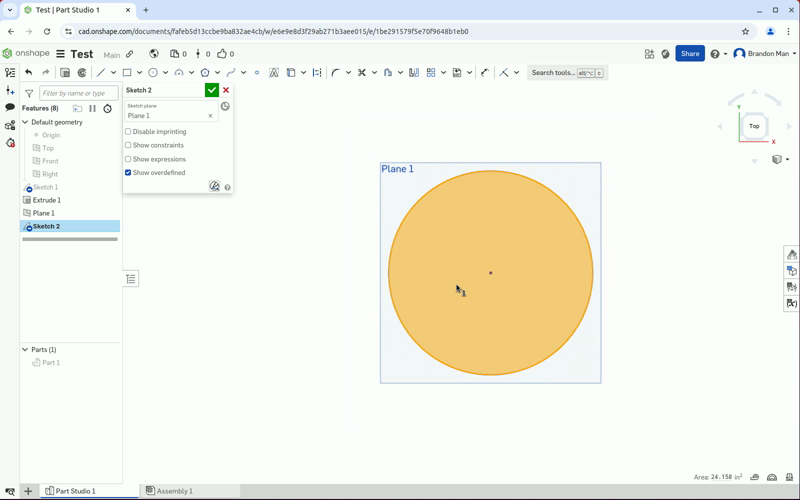
scroll(-6)
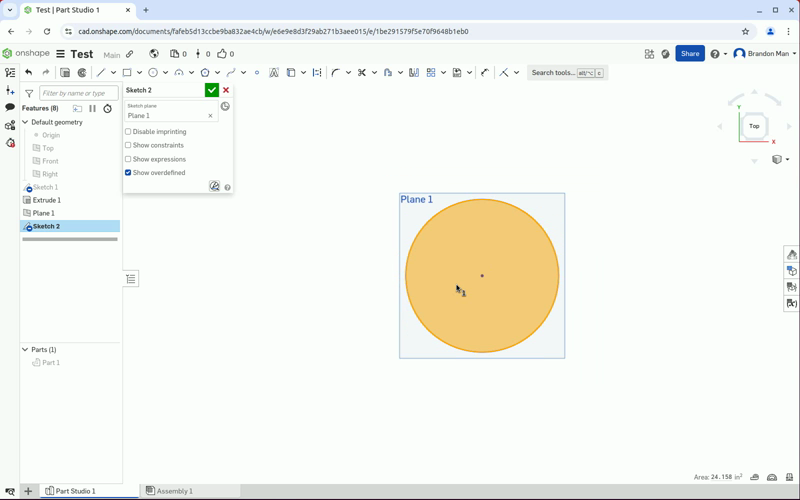
scroll(-6)
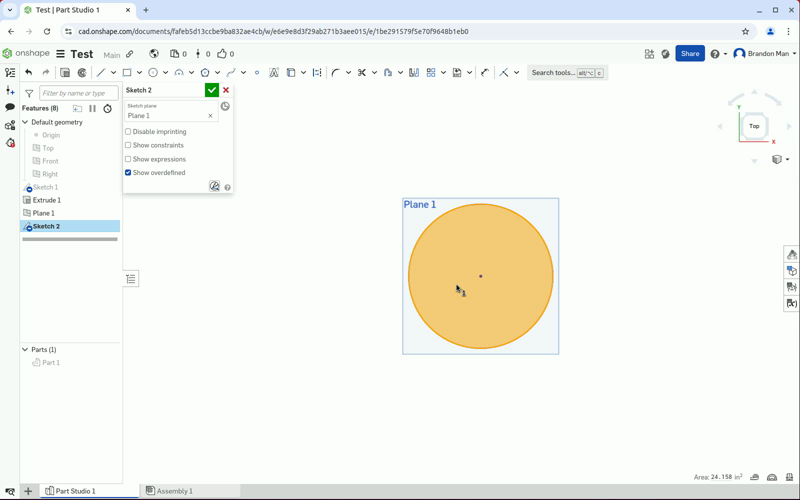
scroll(-6)
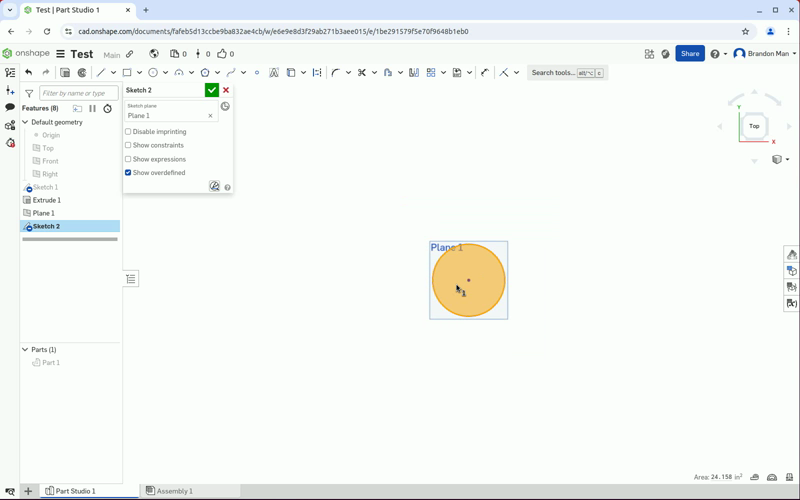
scroll(-6)
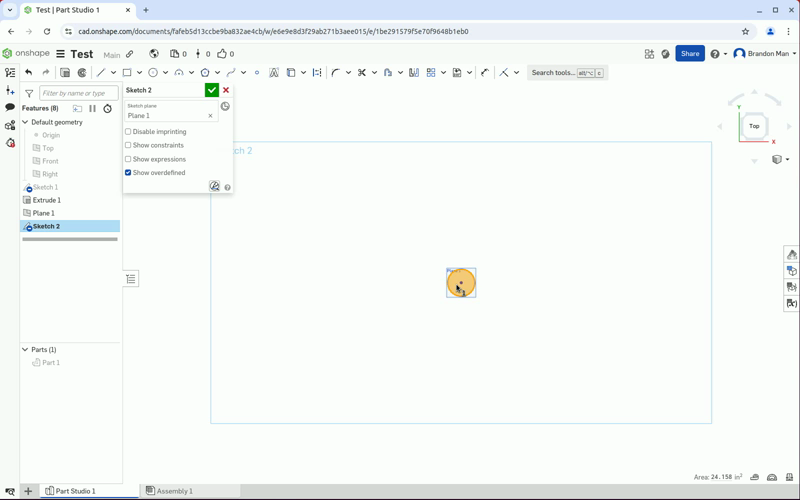
mouse_move(73, 352)
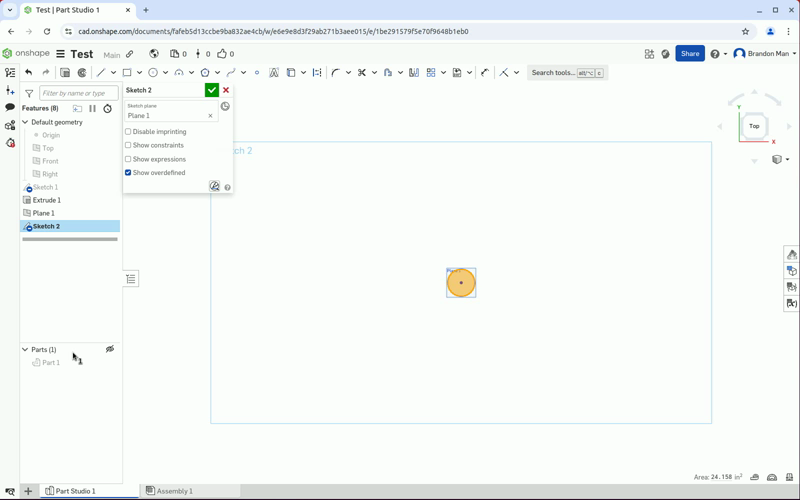
key(shift+y)
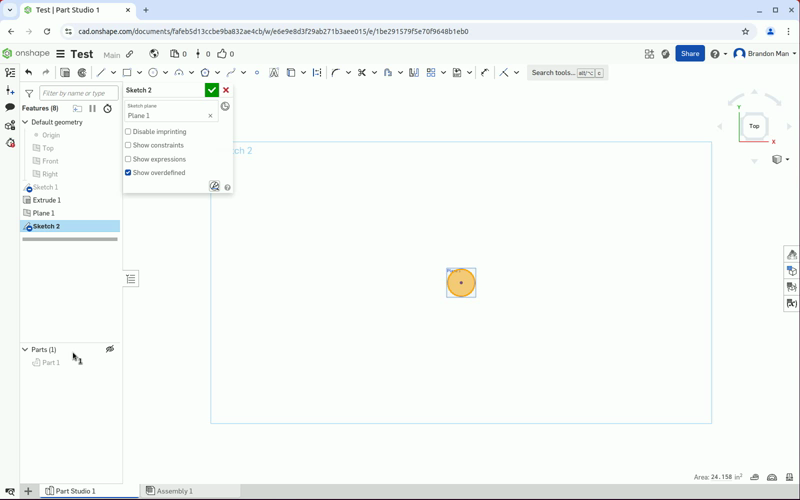
key(shift+e)
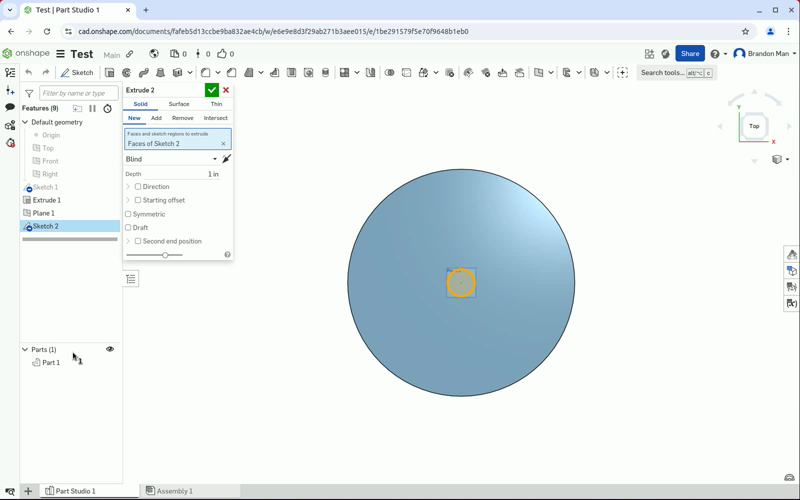
mouse_move(143, 106)
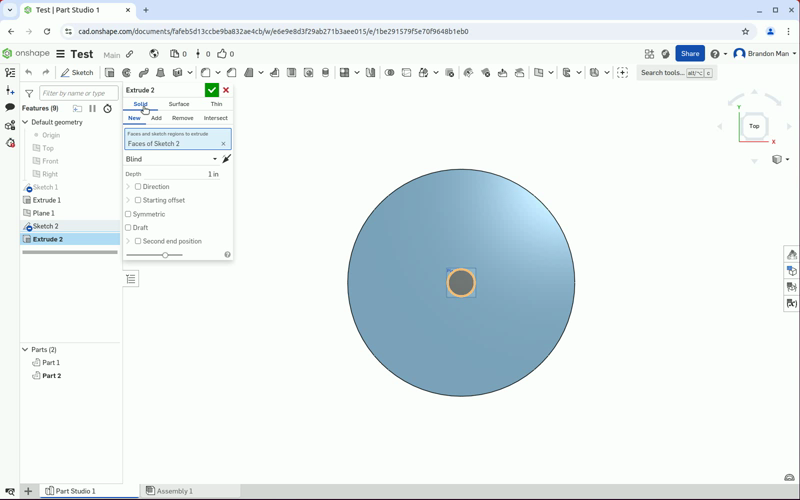
click(143, 106)
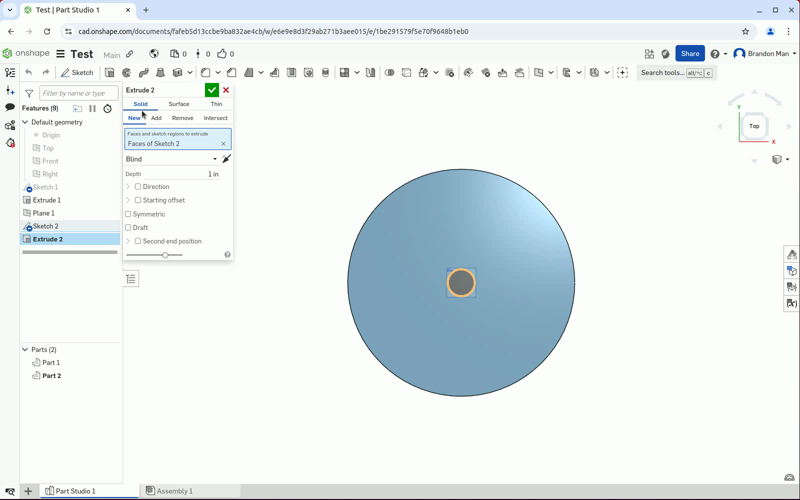
mouse_move(137, 120)
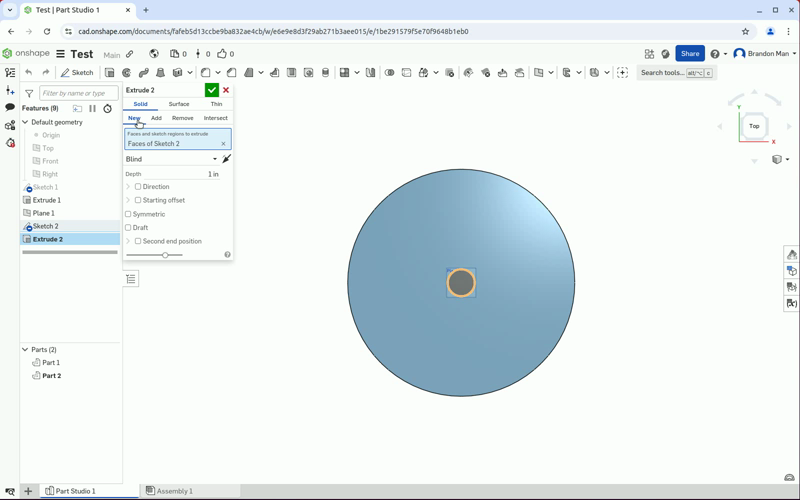
click(137, 120)
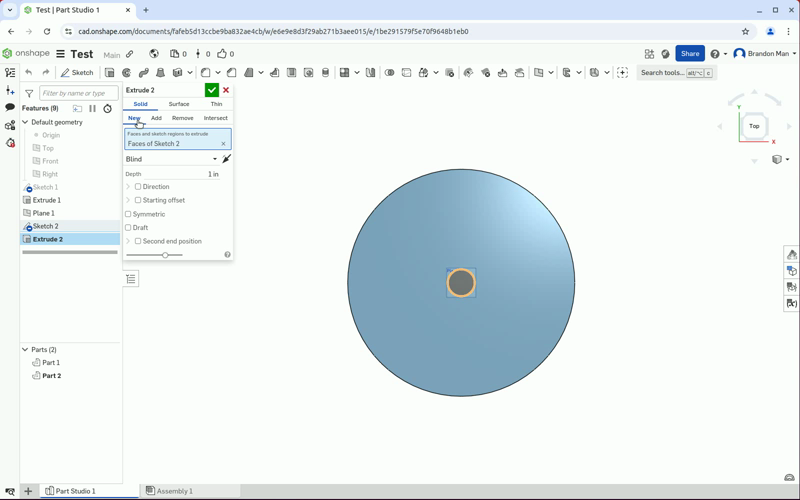
key(tab, 4)
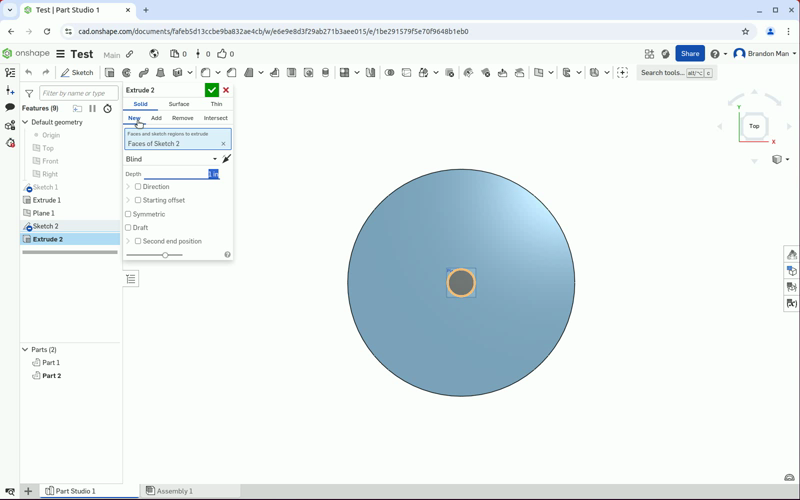
text(11.554)
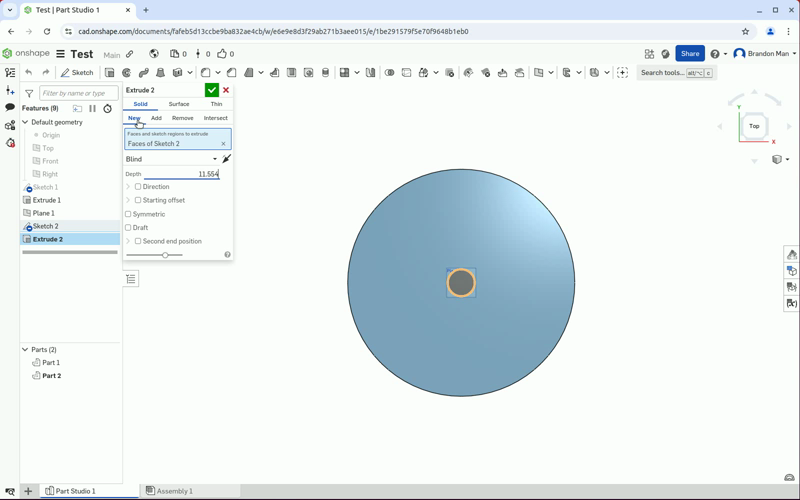
key(enter)
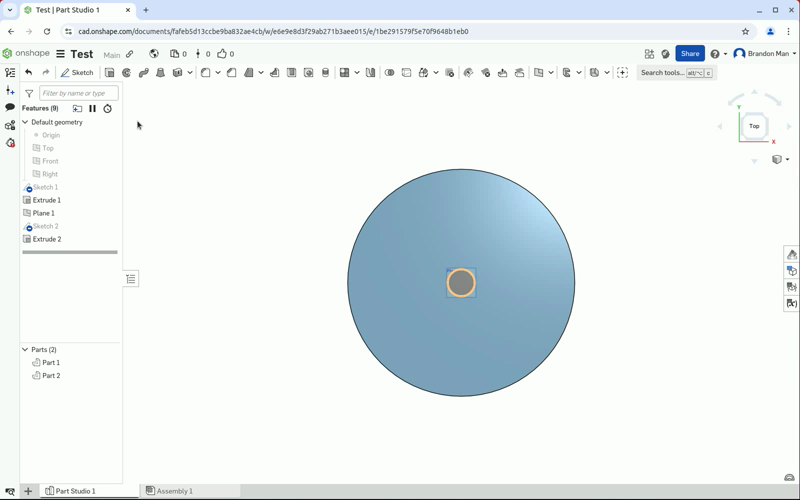
key(shift+h)
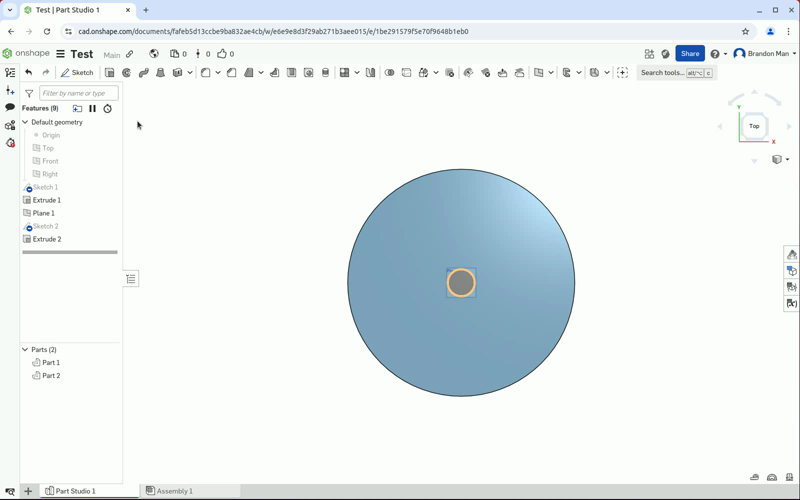
key(shift+h)
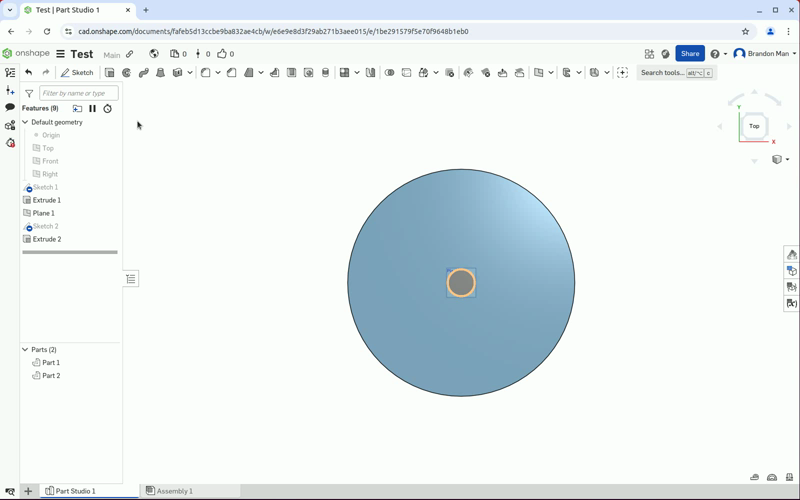
key(shift+7)
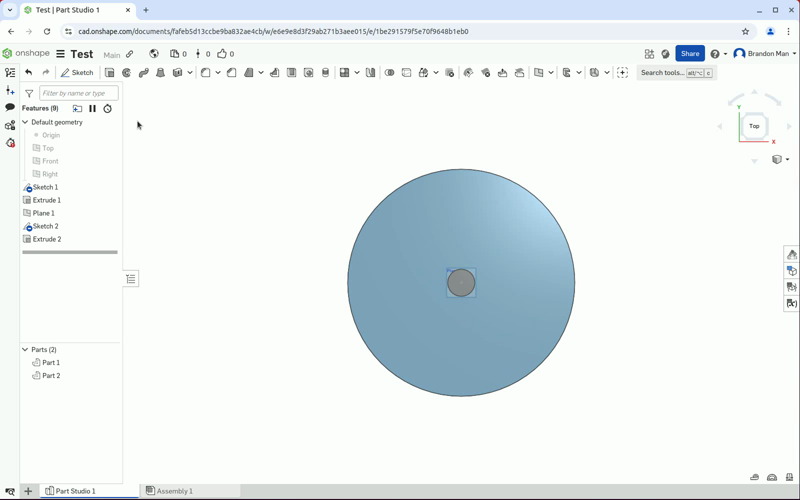
key(up, 3)
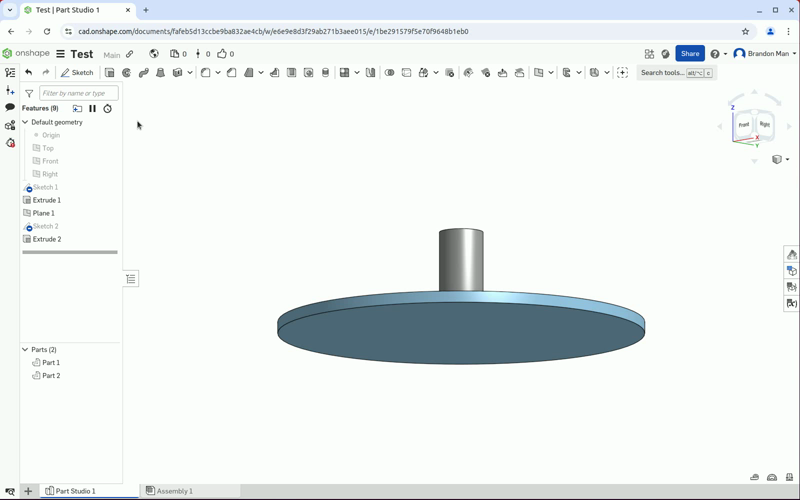
key(left, 3)
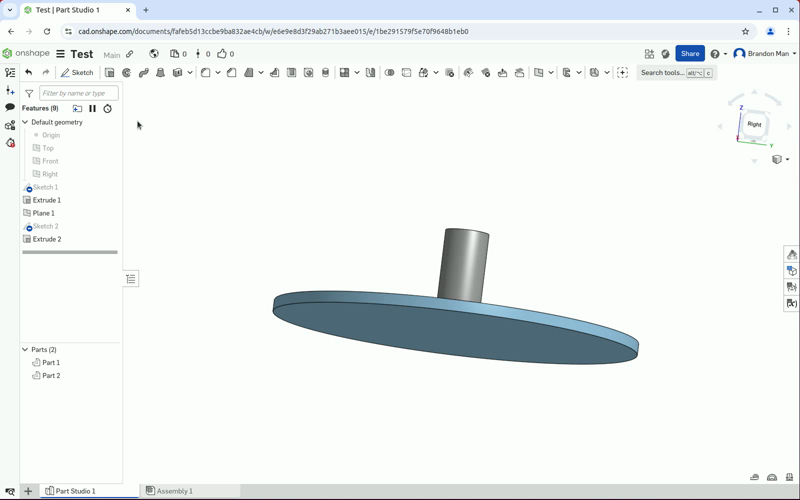
key(right, 3)
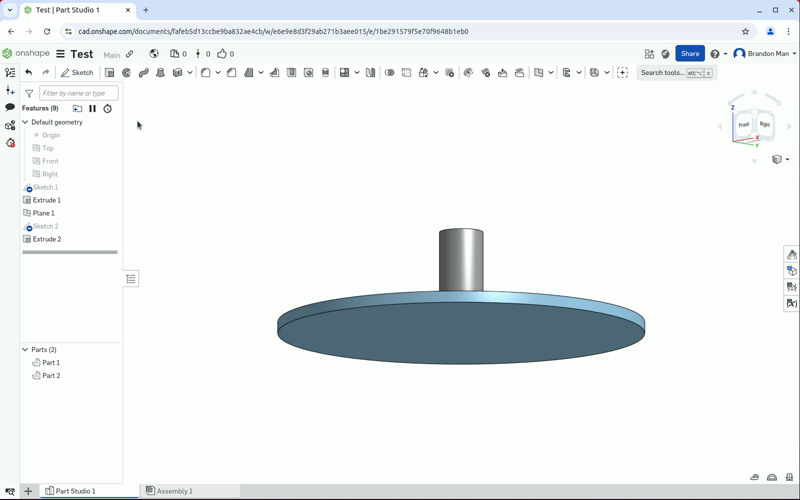
key(down, 3)
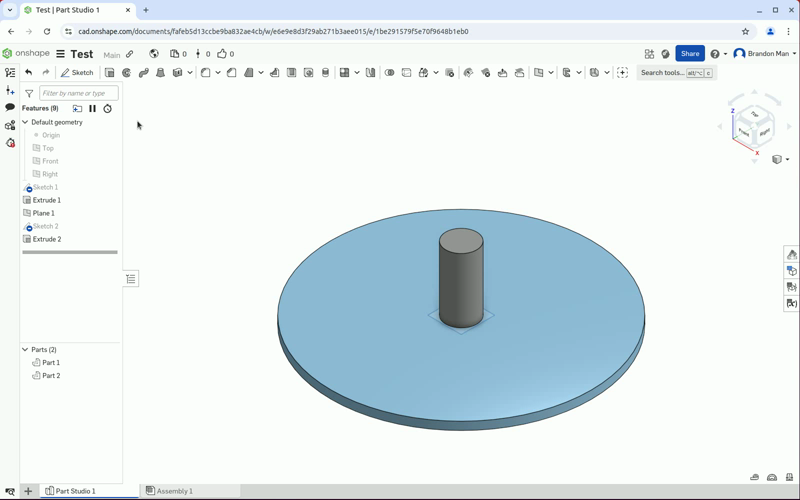
mouse_move(73, 189)
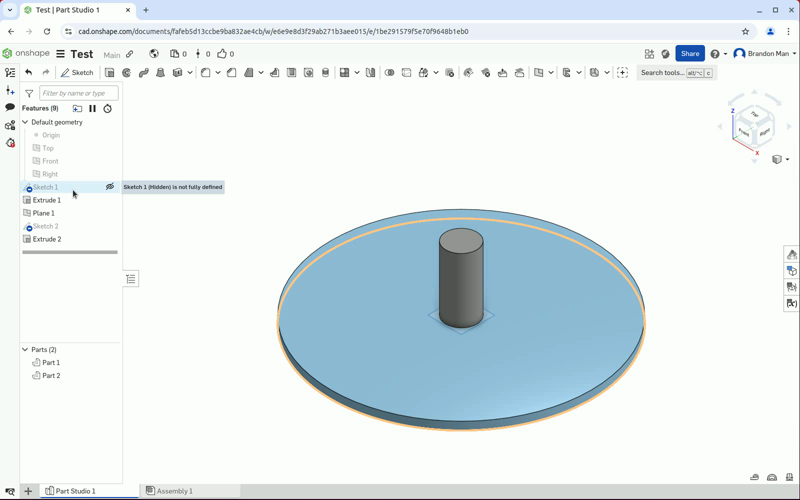
click(73, 189)